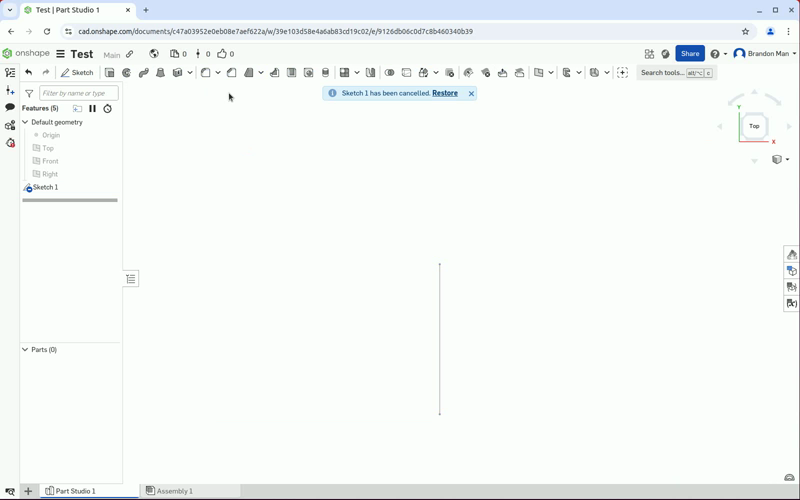
key(shift+h)
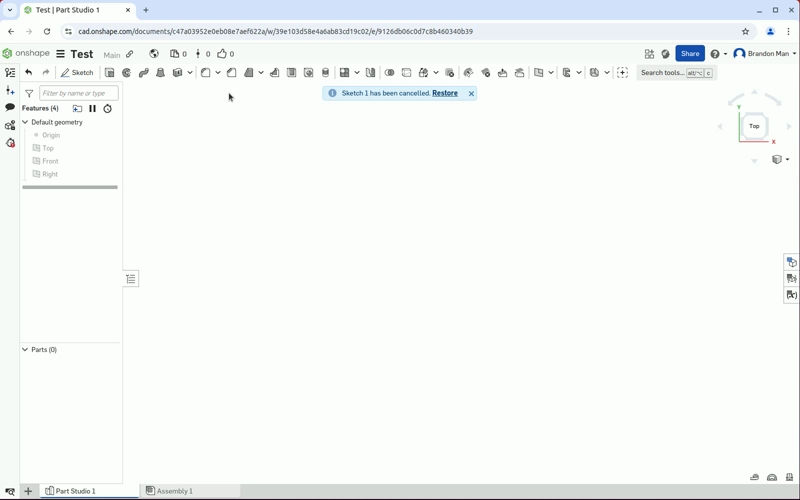
mouse_move(73, 352)
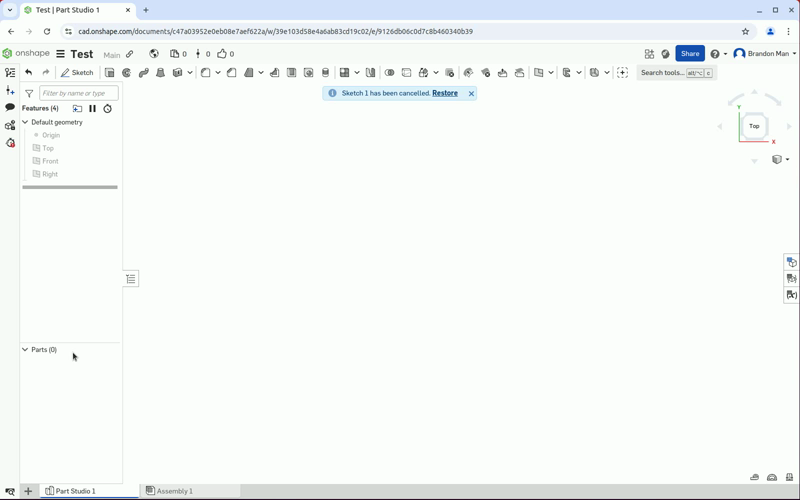
key(y)
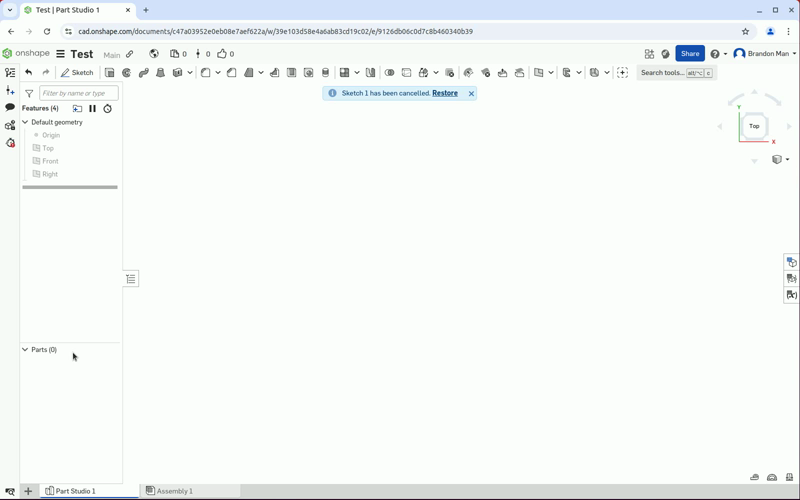
key(shift+p)
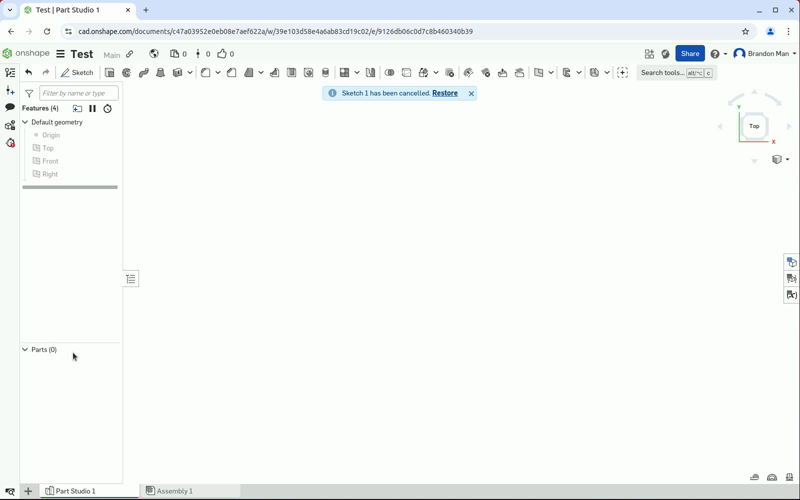
key(space)
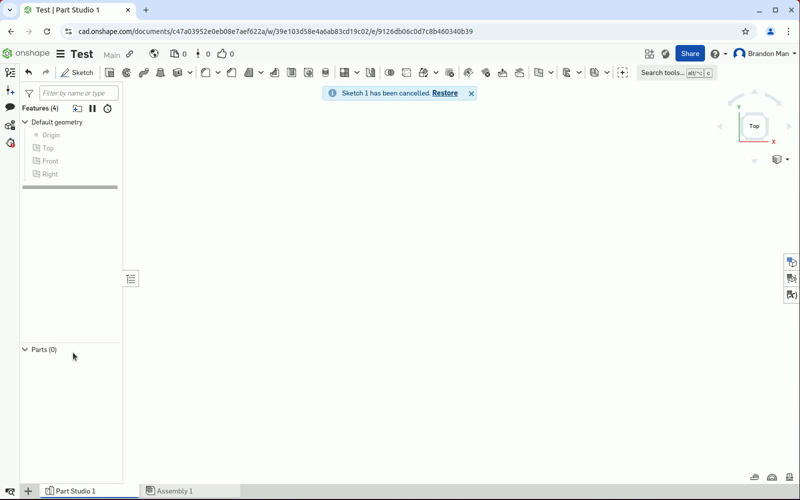
key_down(shift)
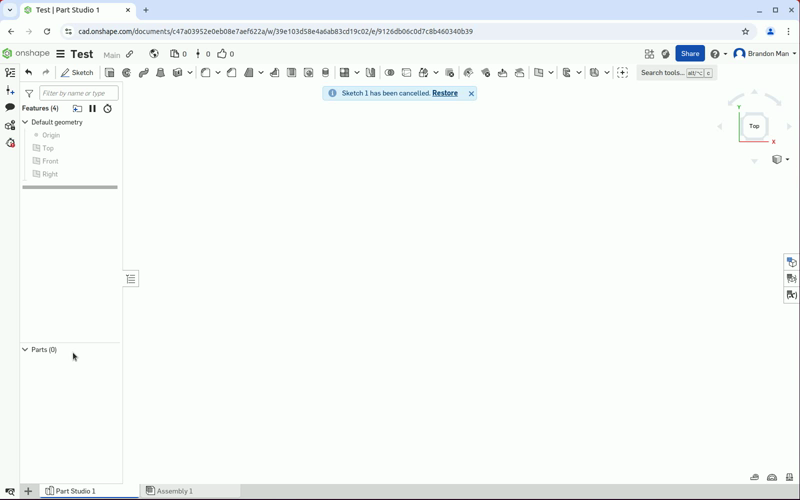
key(up)
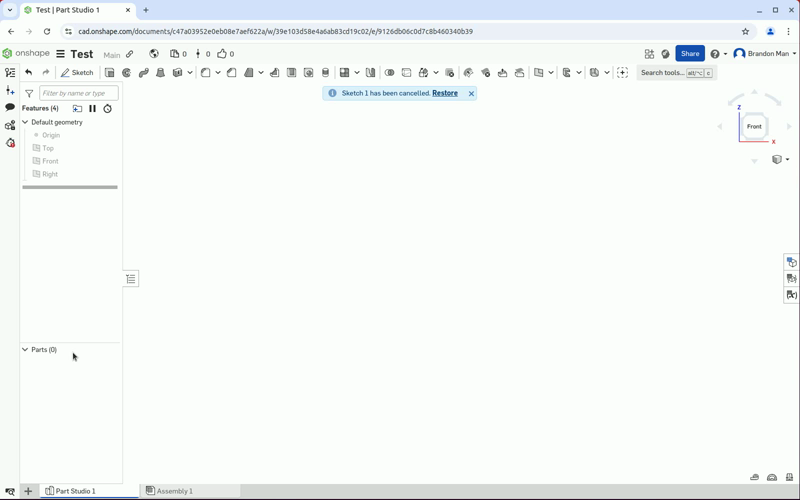
key_up(shift)
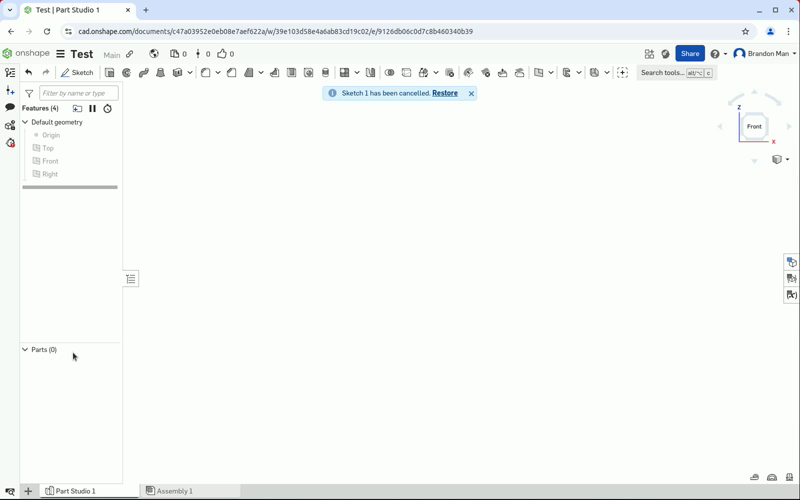
mouse_move(73, 352)
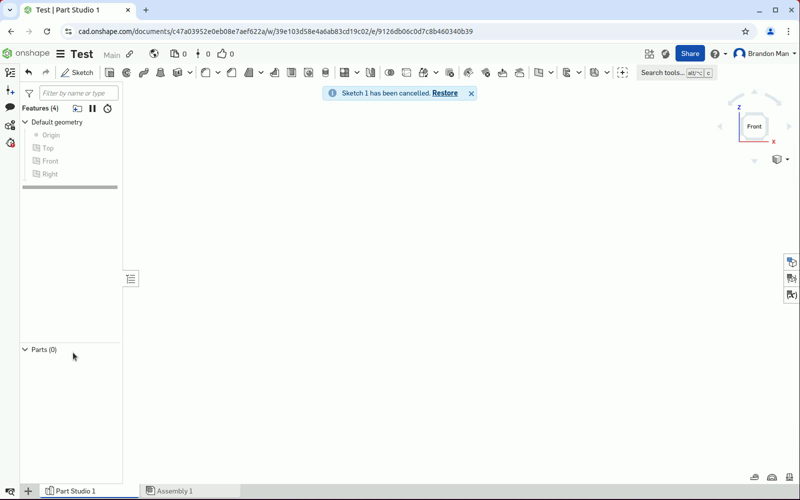
key(shift+y)
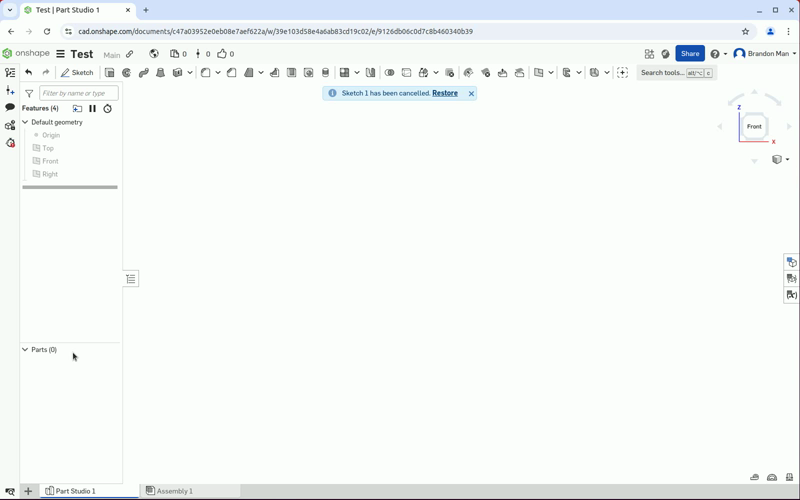
key(shift+s)
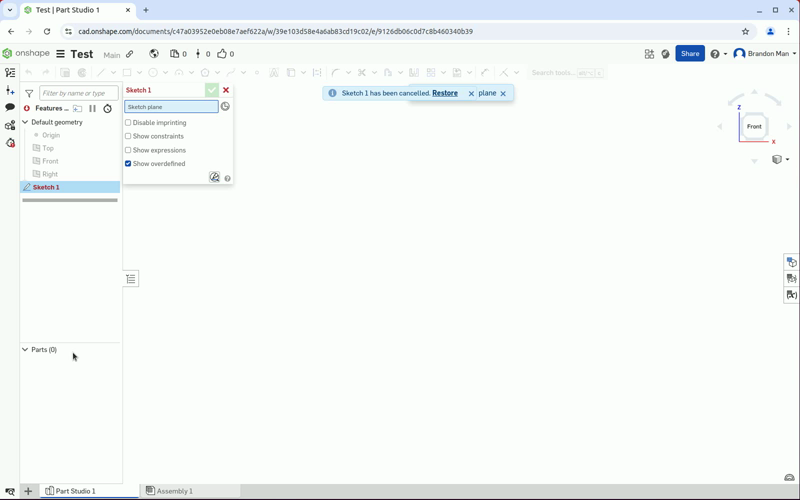
mouse_move(73, 163)
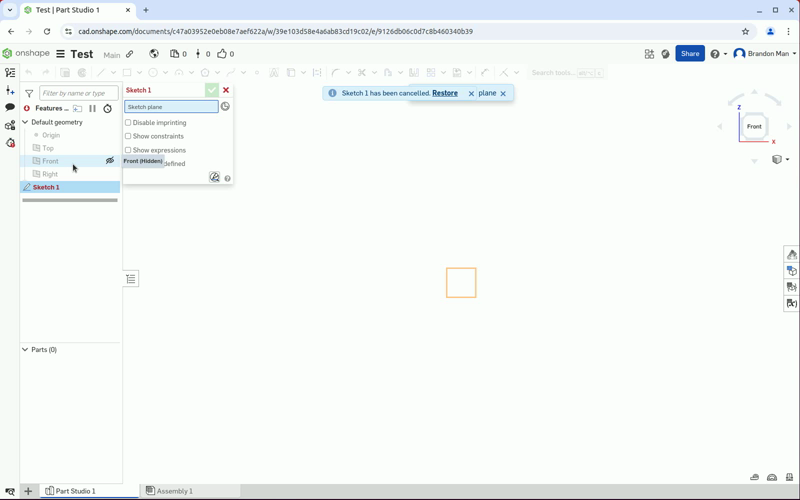
click(73, 163)
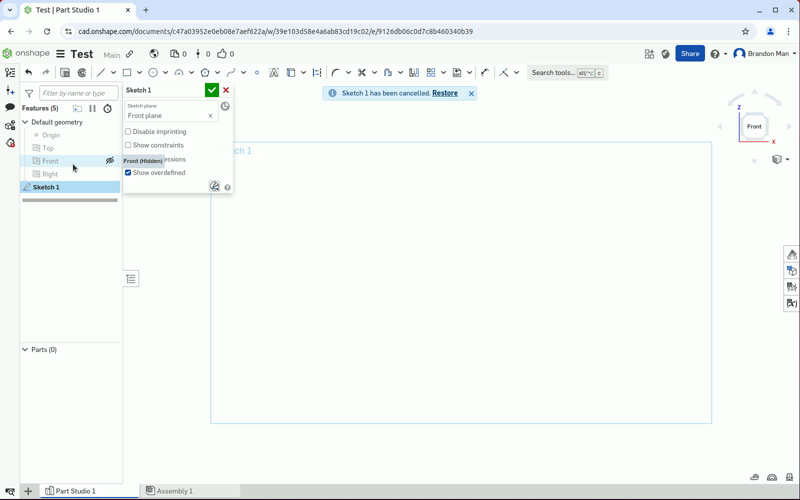
mouse_move(73, 352)
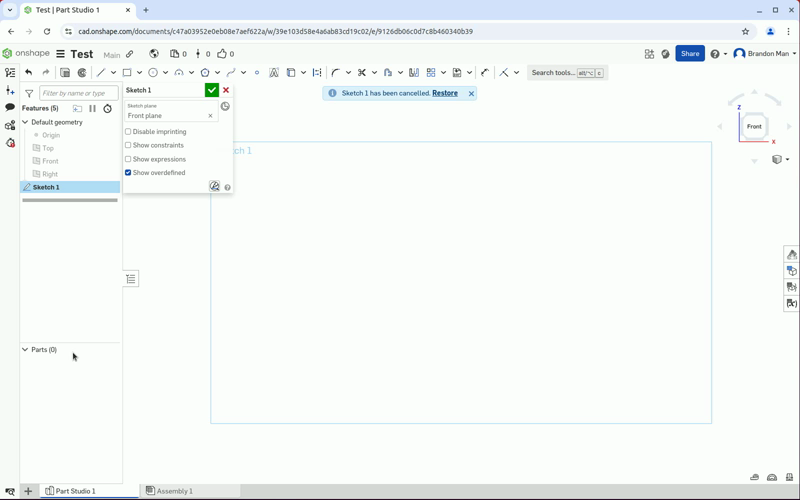
key(y)
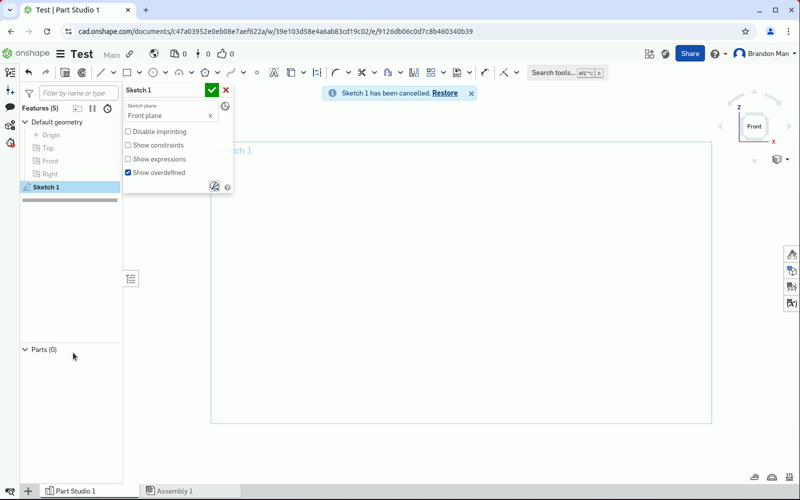
key(c)
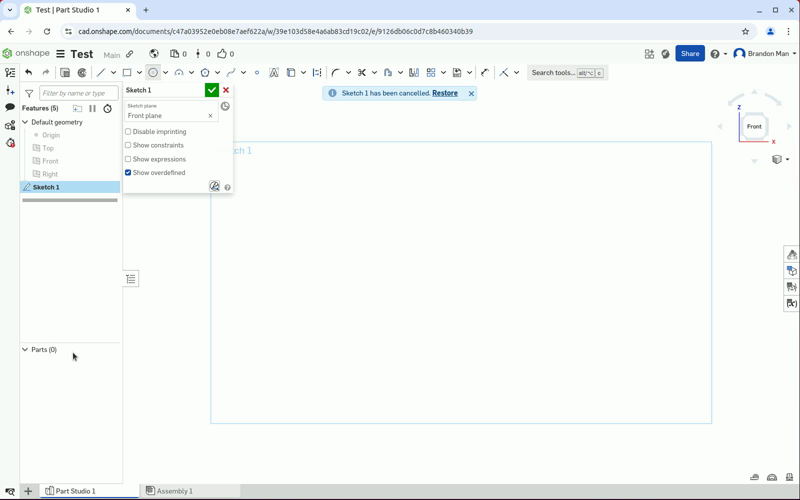
key_down(shift)
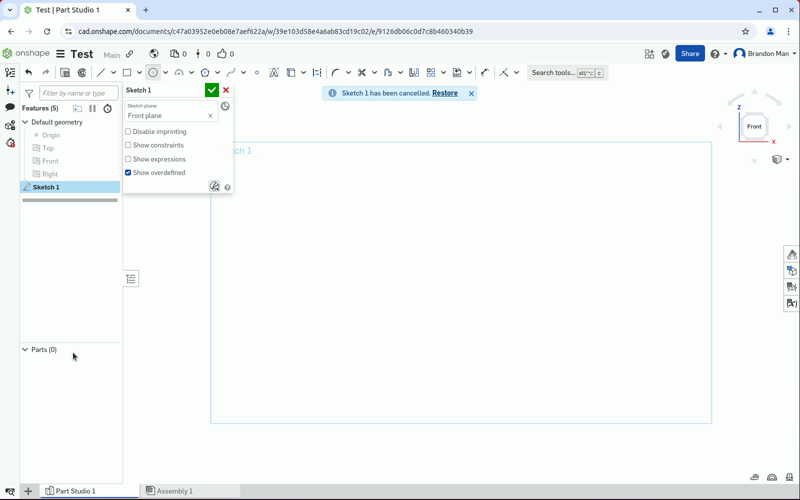
mouse_move(461, 282)
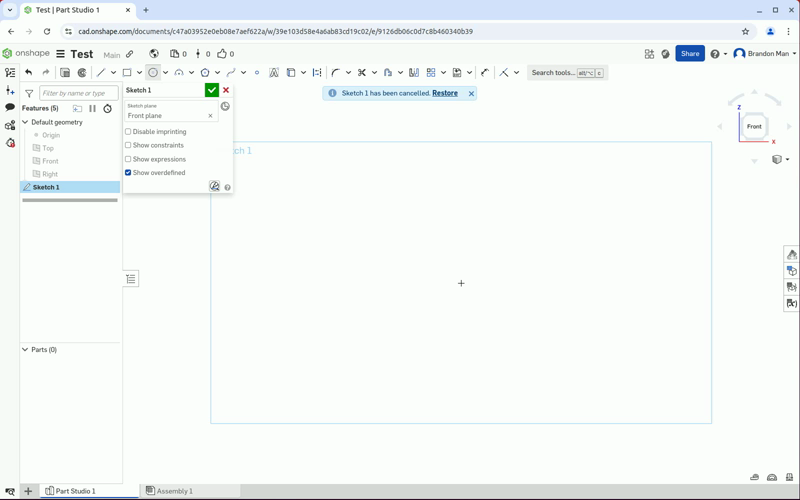
click(461, 282)
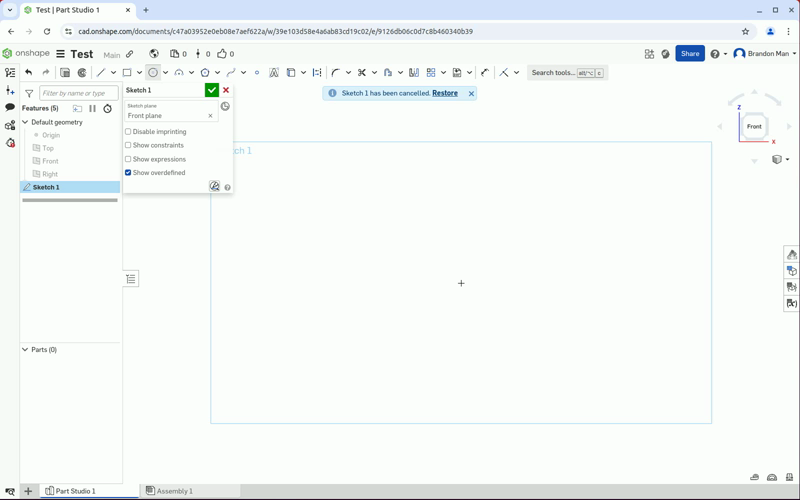
key_up(shift)
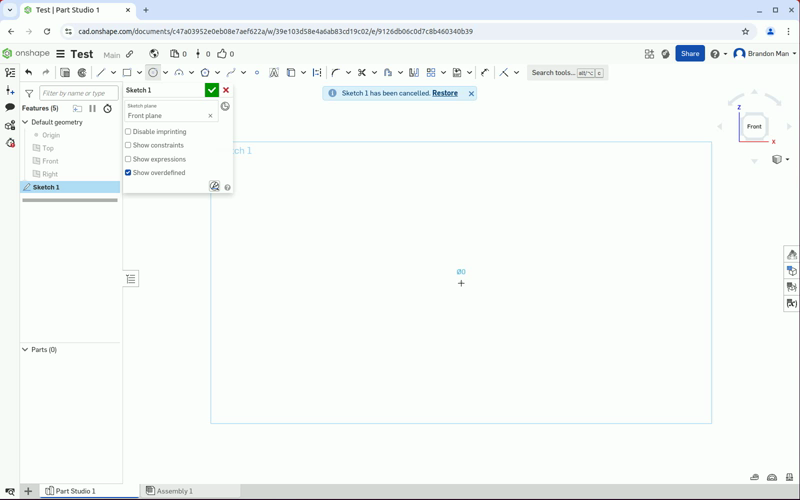
mouse_move(574, 282)
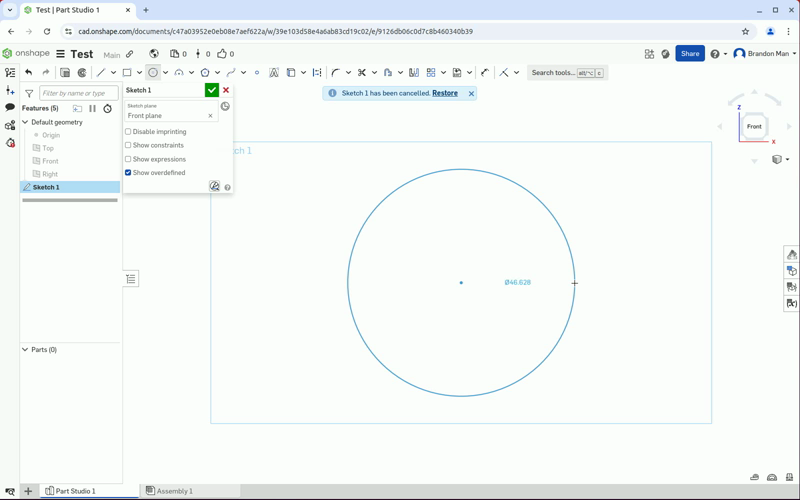
click(574, 282)
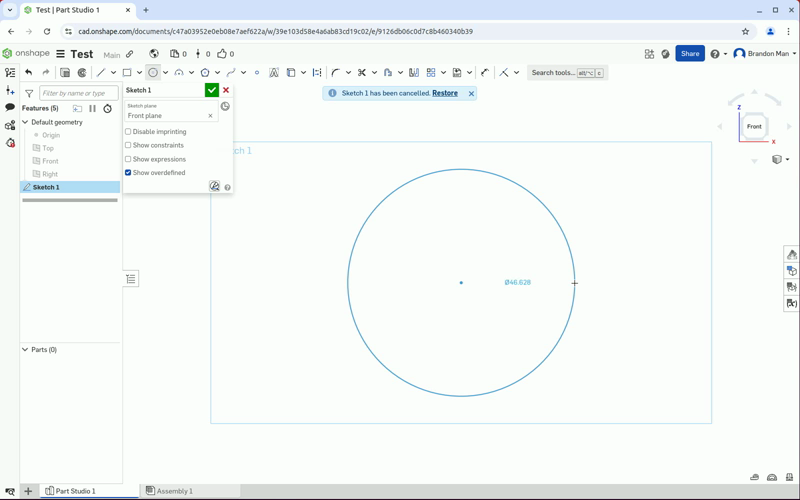
key(esc)
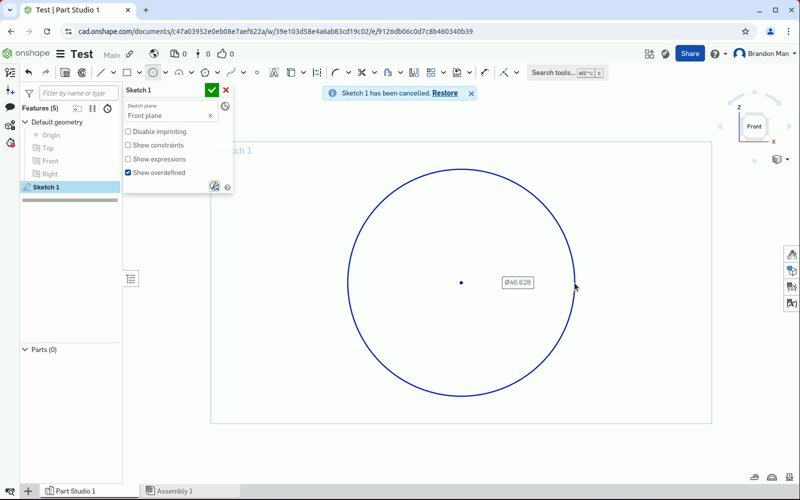
mouse_move(496, 230)
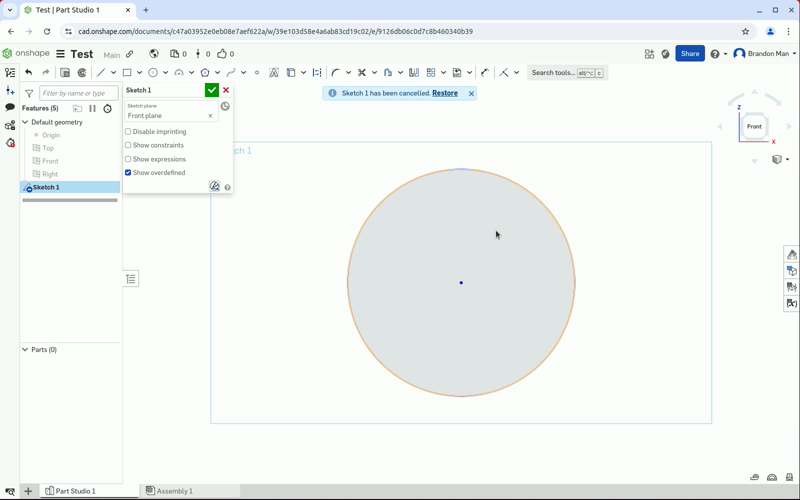
click(496, 230)
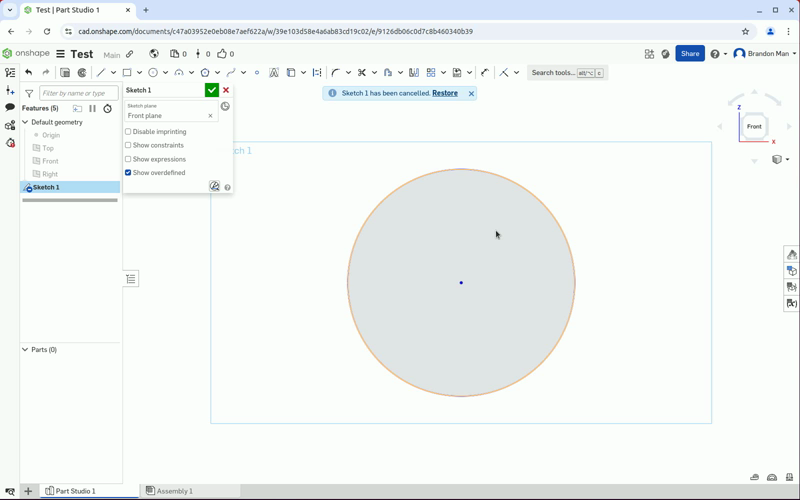
mouse_move(73, 352)
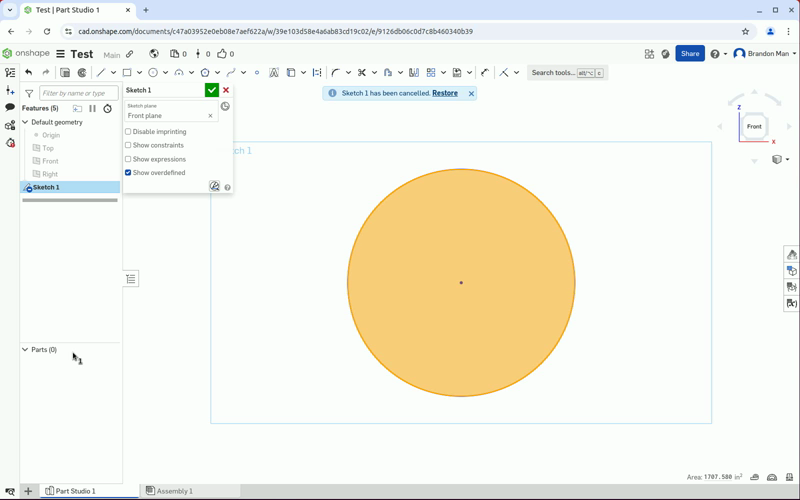
key(shift+y)
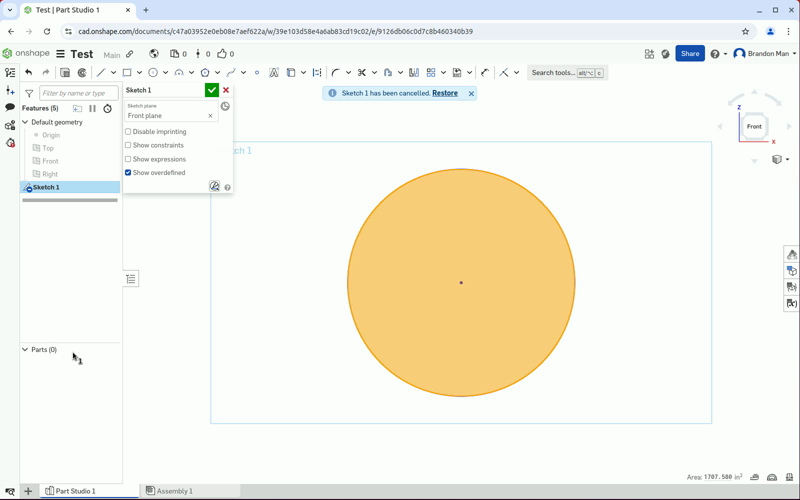
key(shift+e)
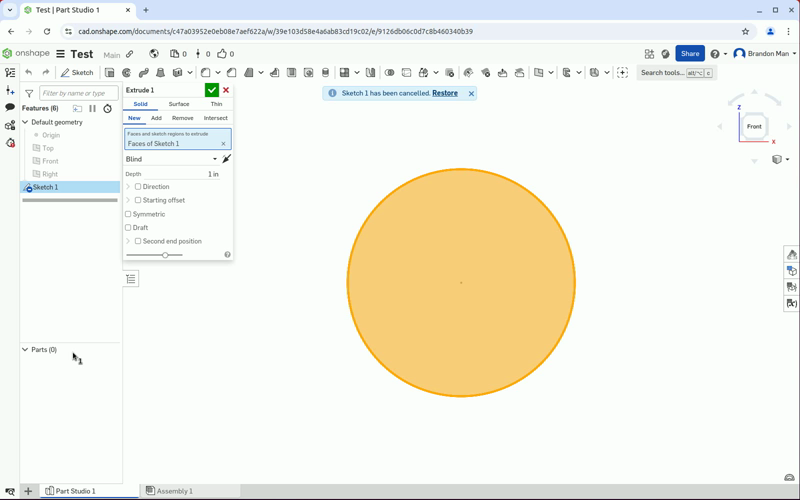
mouse_move(143, 106)
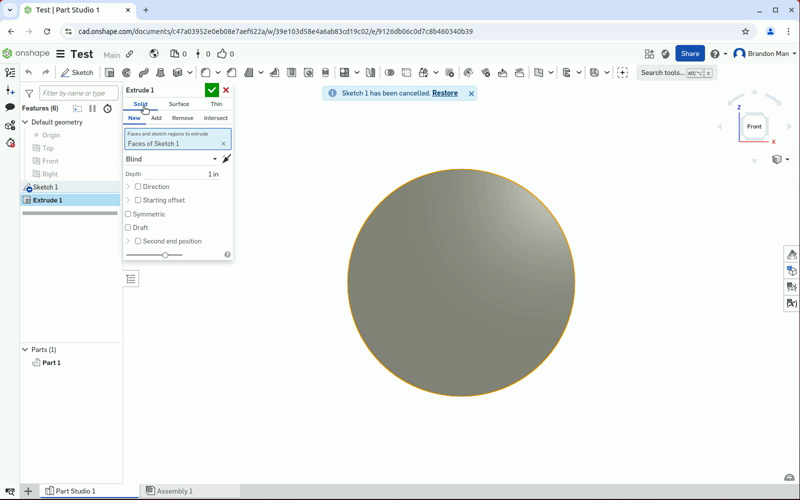
click(143, 106)
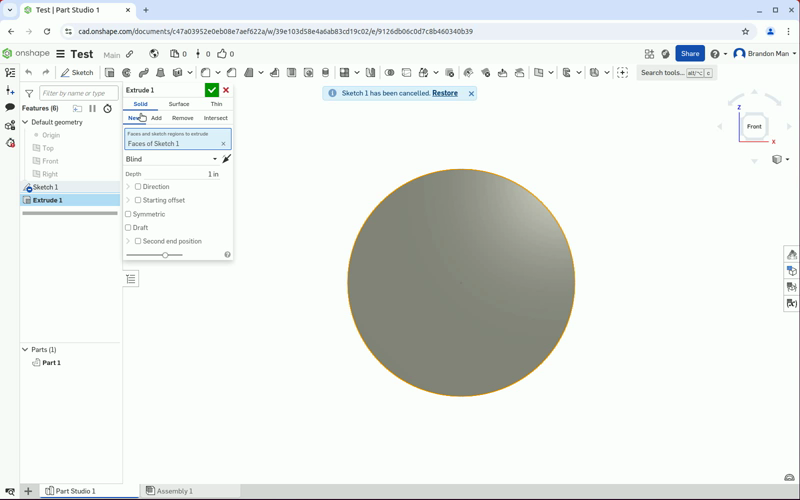
mouse_move(137, 120)
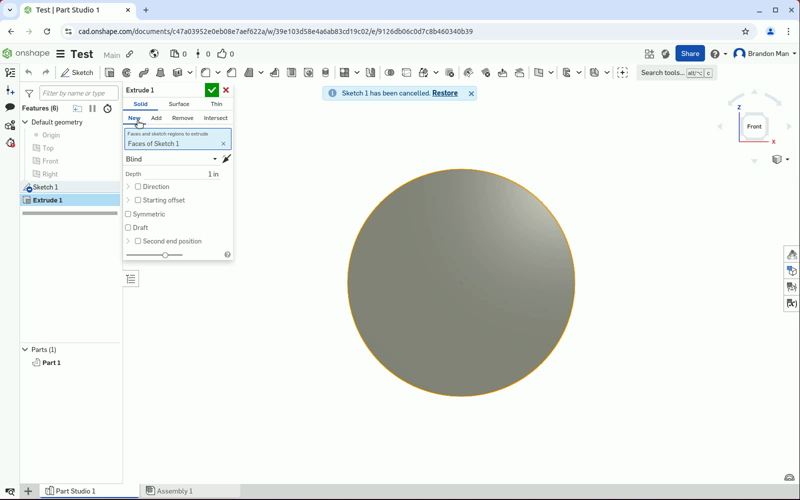
click(137, 120)
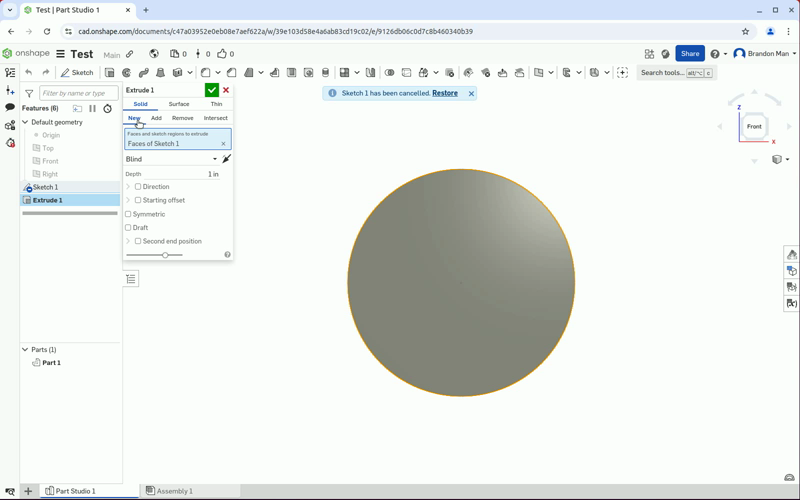
key(tab, 4)
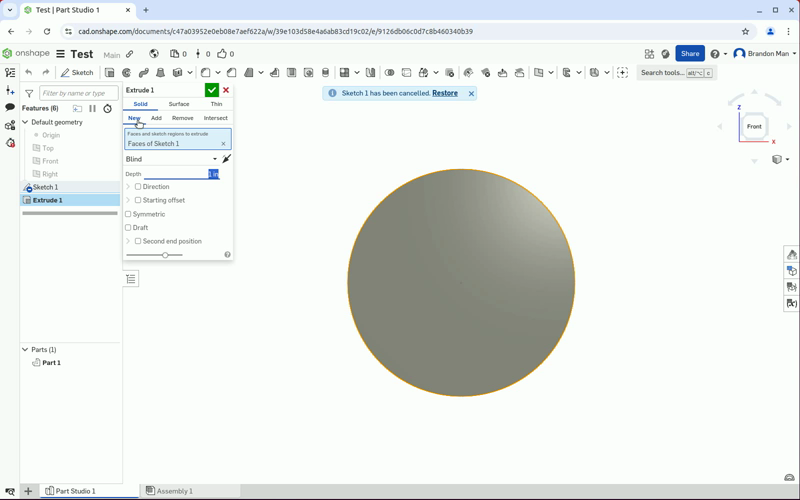
text(12.036)
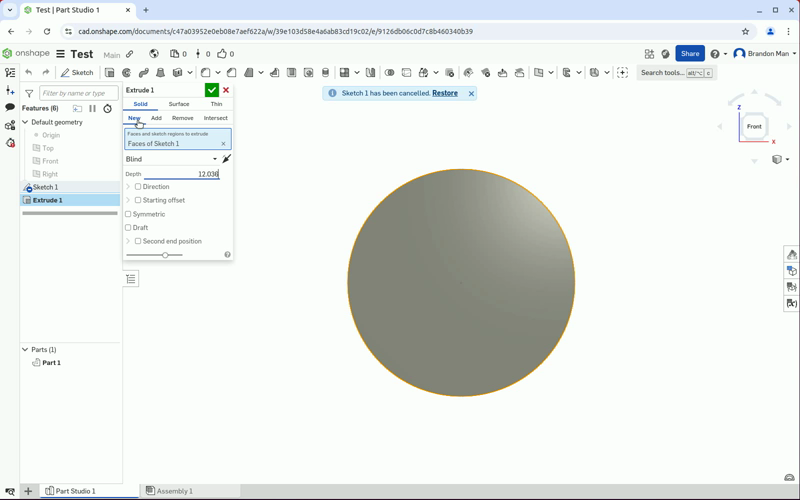
key(enter)
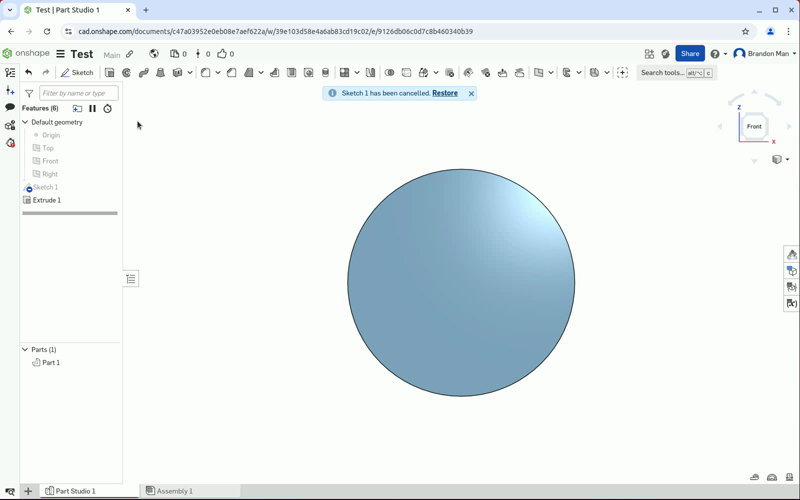
key(shift+h)
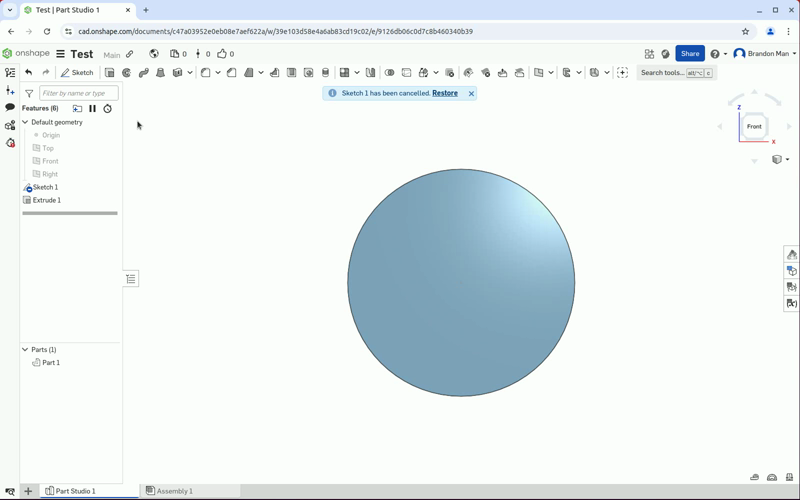
key(shift+h)
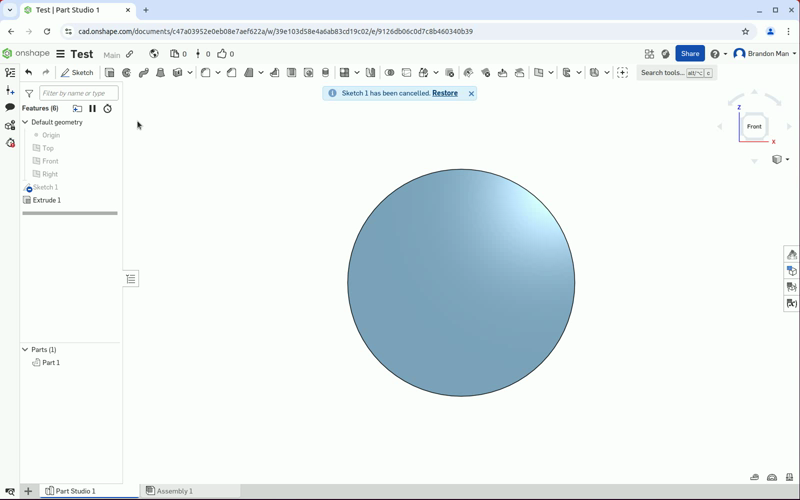
mouse_move(73, 189)
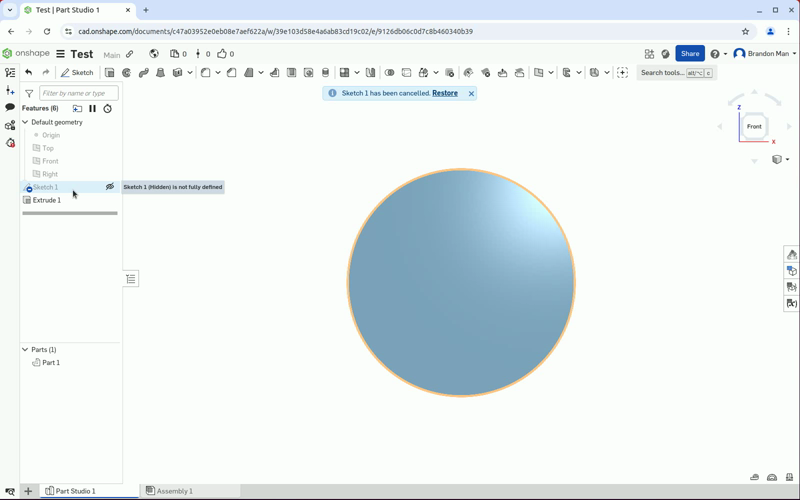
click(73, 189)
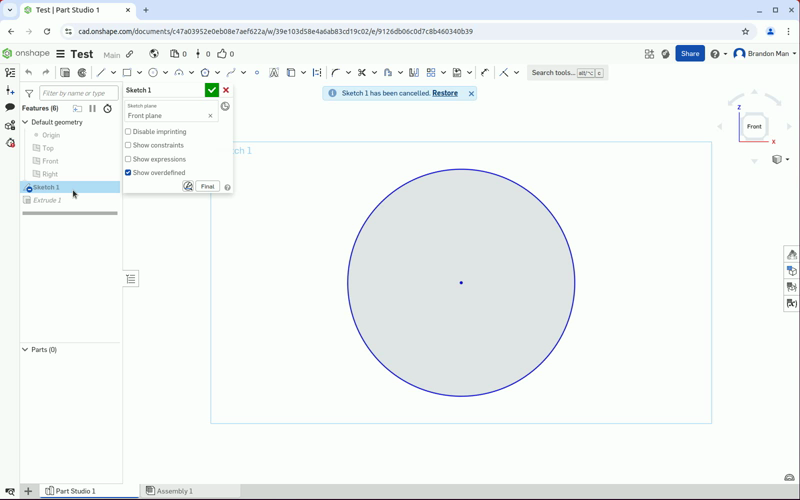
mouse_move(229, 92)
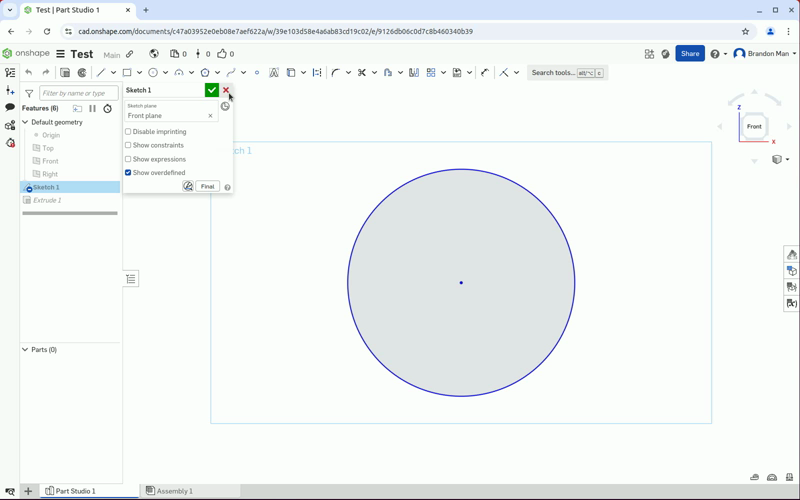
click(229, 92)
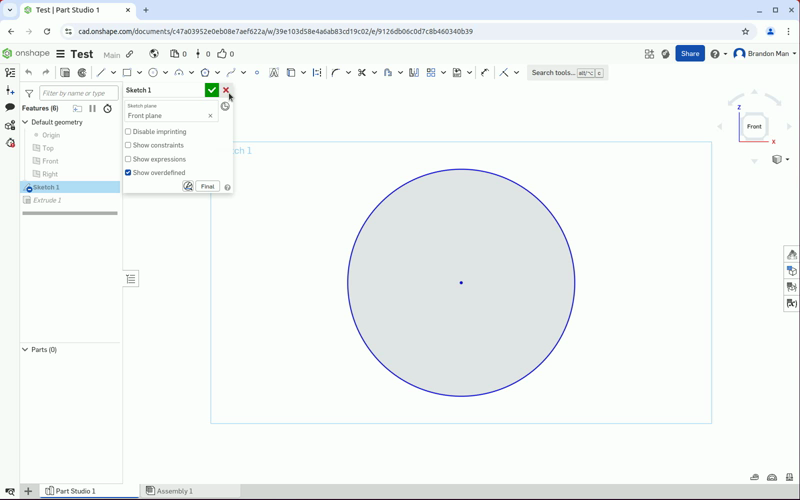
key(shift+s)
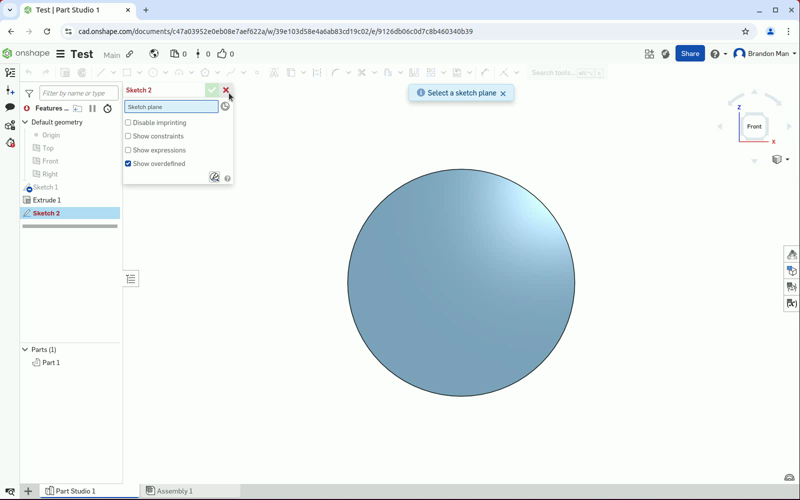
mouse_move(73, 163)
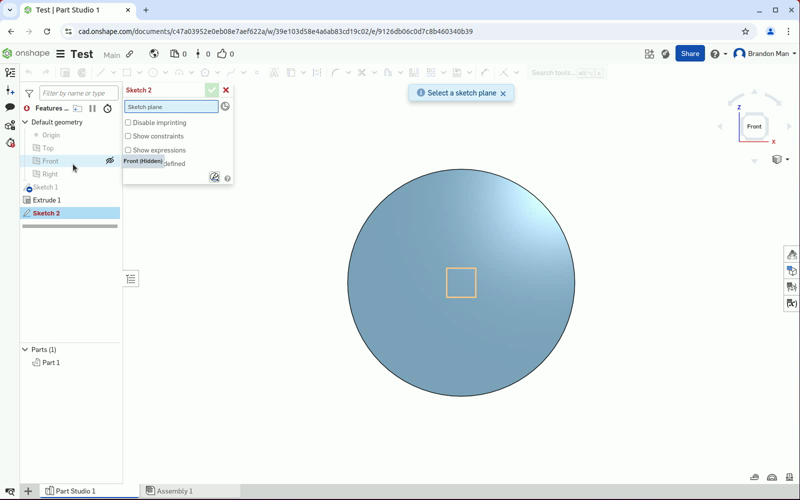
click(73, 163)
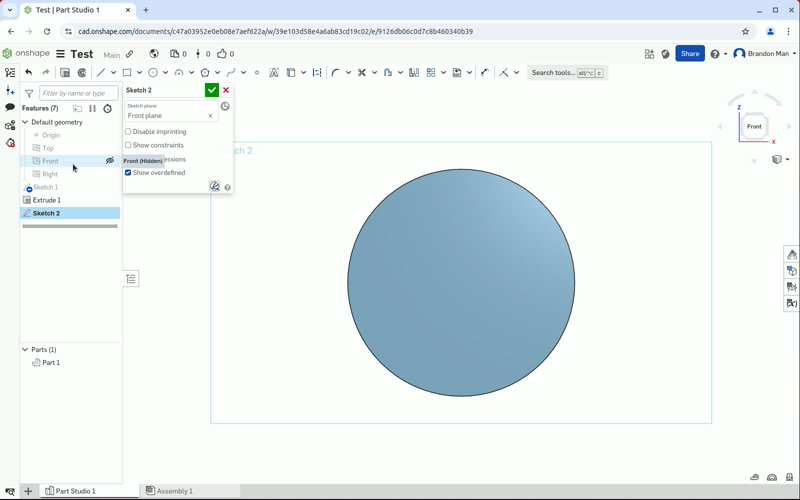
mouse_move(73, 352)
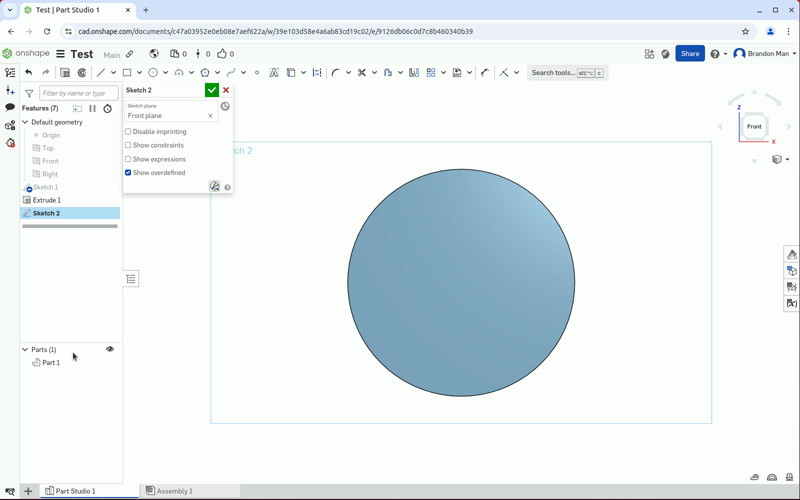
key(y)
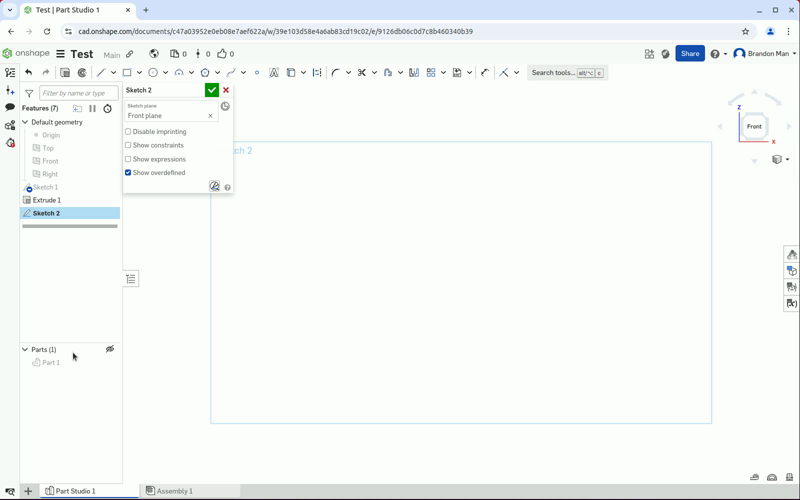
key(c)
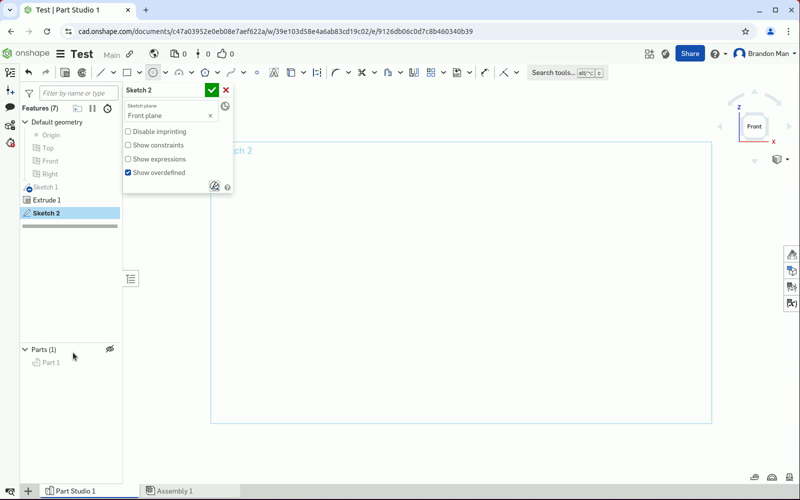
key_down(shift)
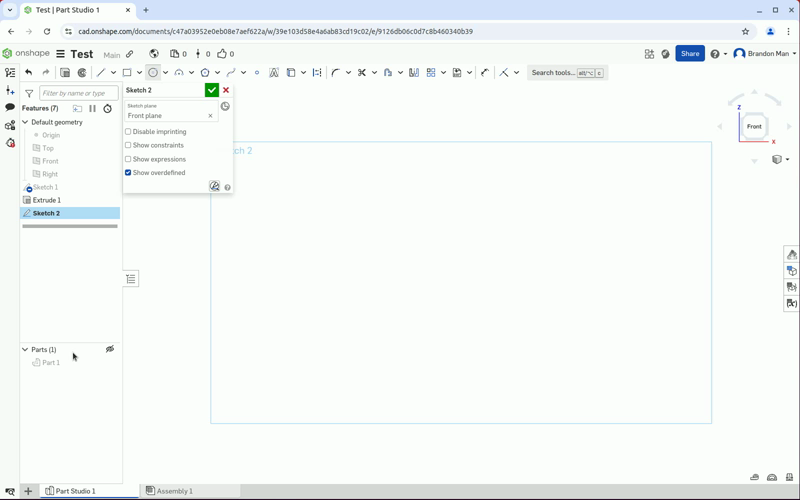
mouse_move(461, 282)
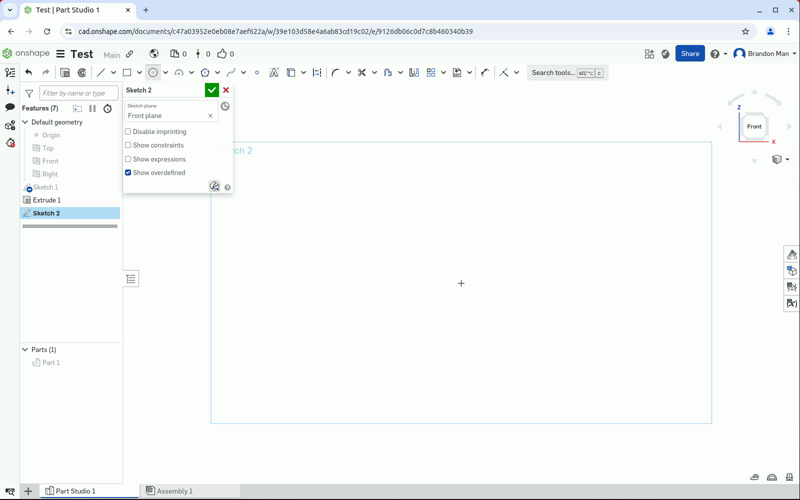
click(461, 282)
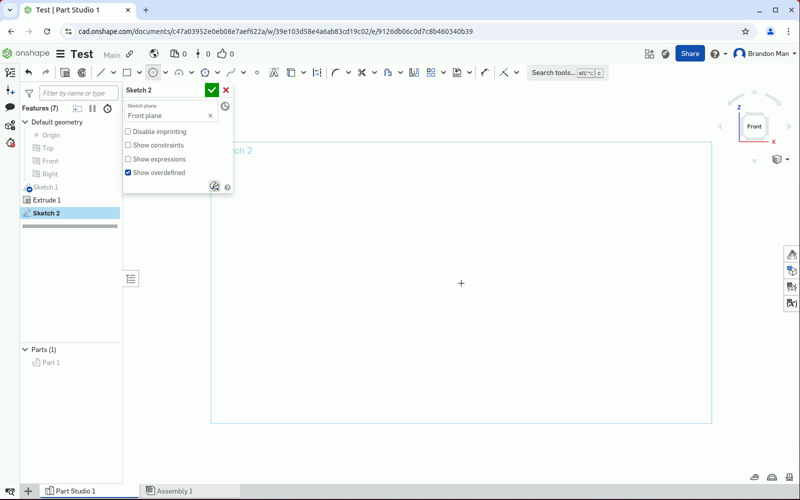
key_up(shift)
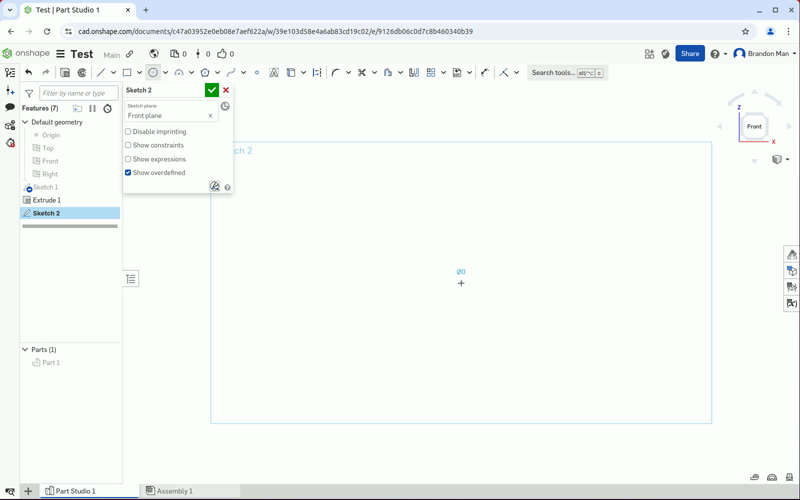
mouse_move(574, 282)
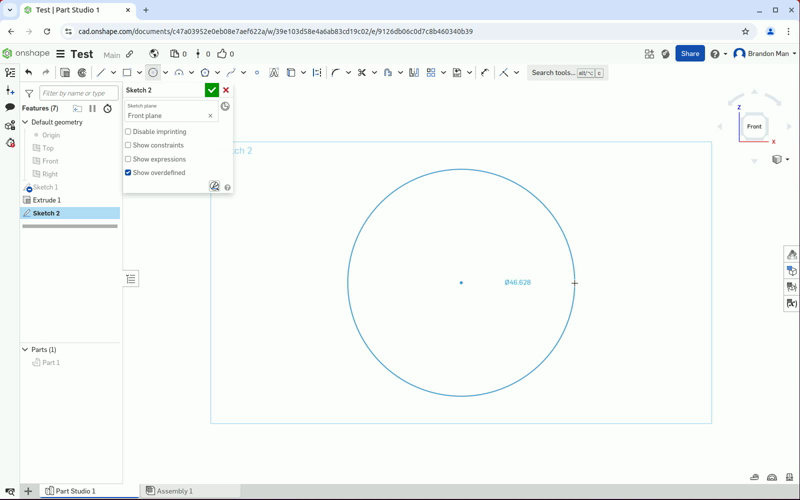
click(574, 282)
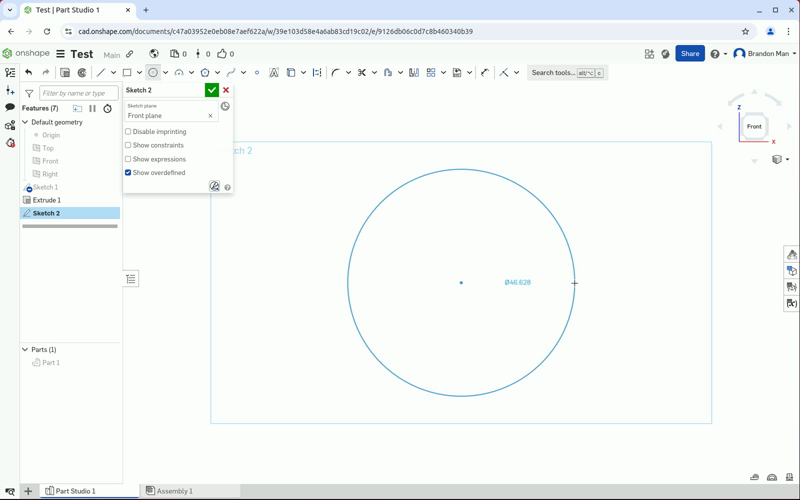
key(esc)
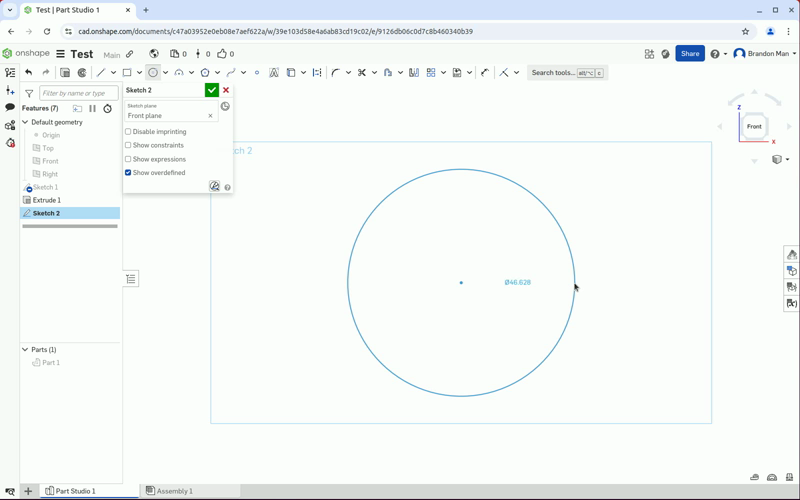
mouse_move(409, 237)
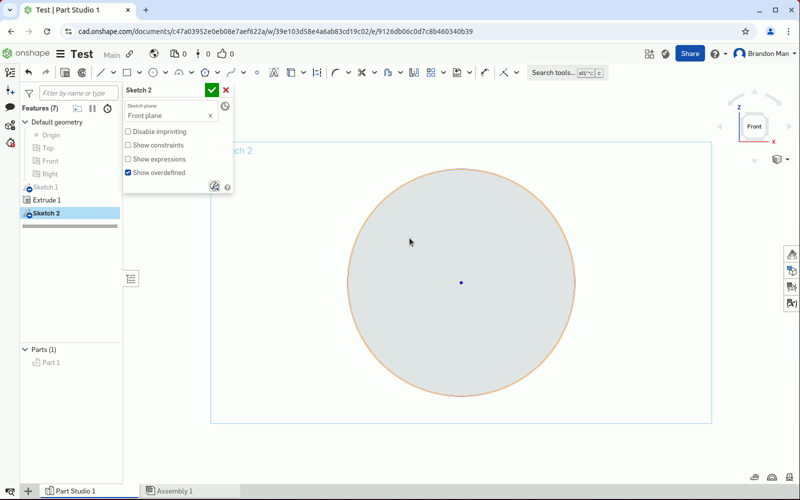
click(409, 237)
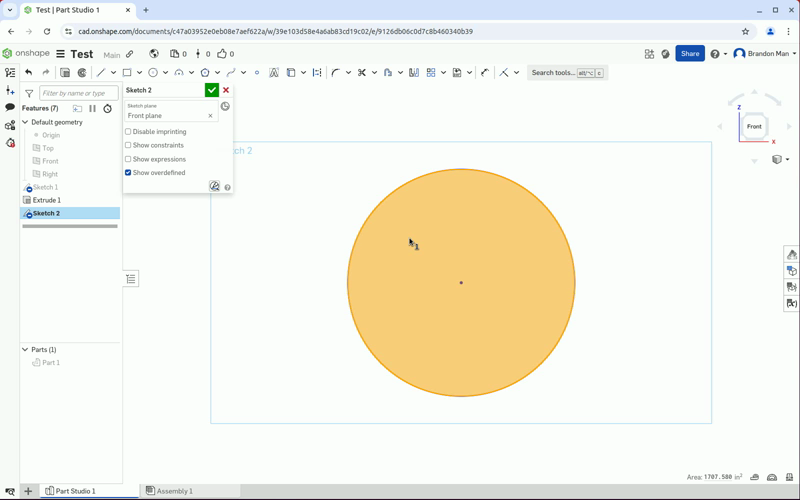
mouse_move(73, 352)
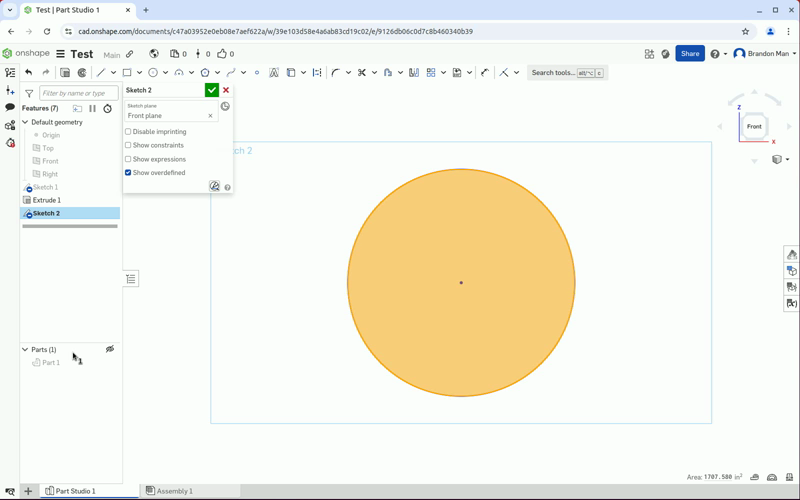
key(shift+y)
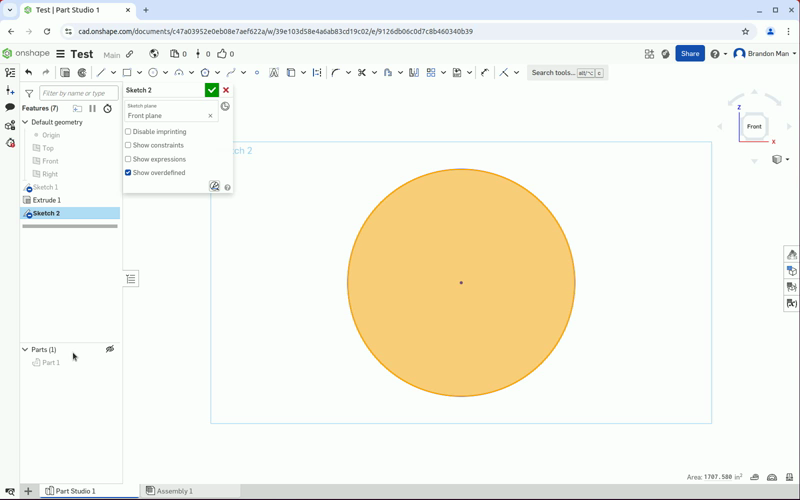
key(shift+e)
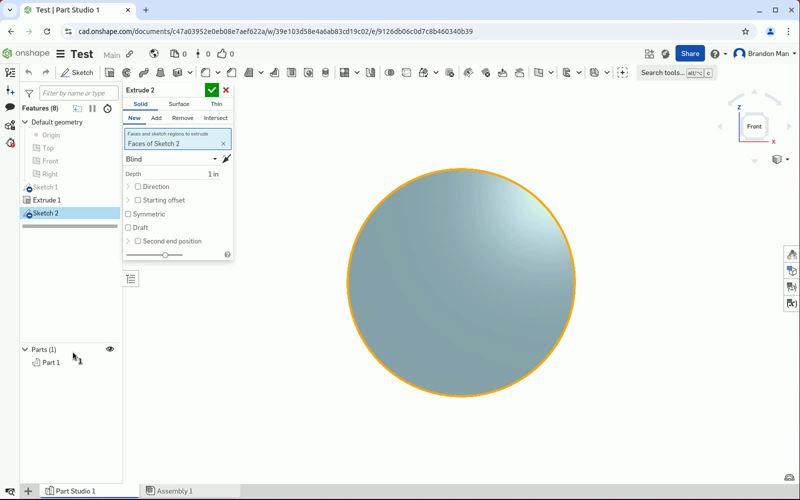
mouse_move(143, 106)
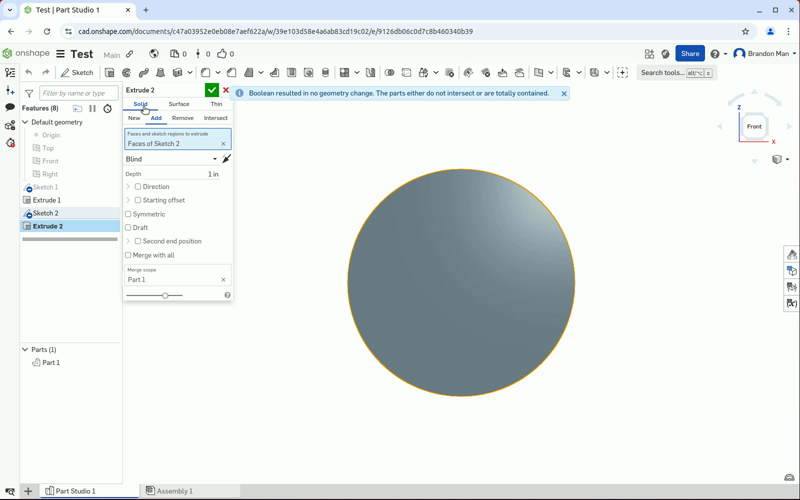
click(143, 106)
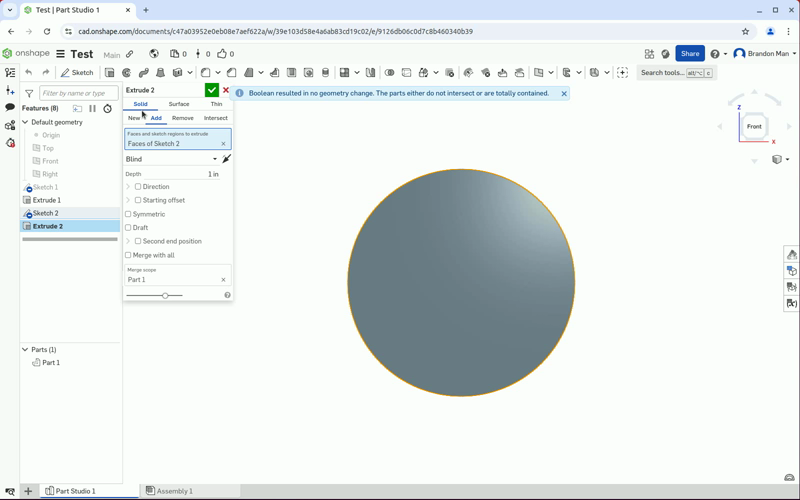
mouse_move(137, 120)
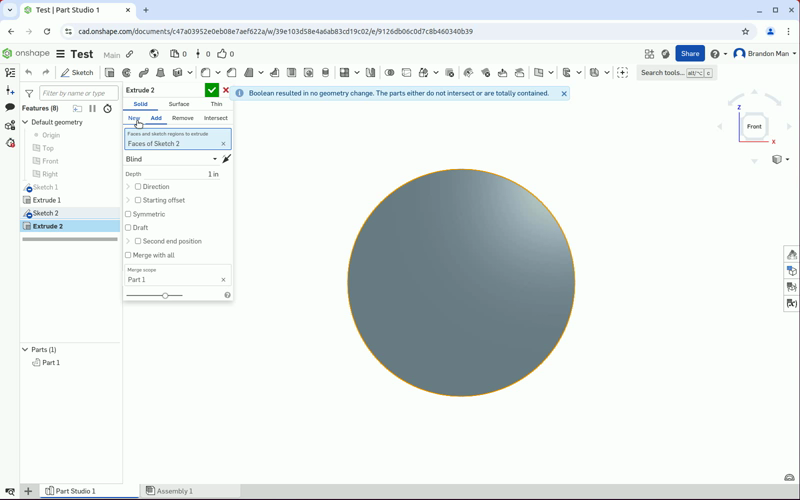
click(137, 120)
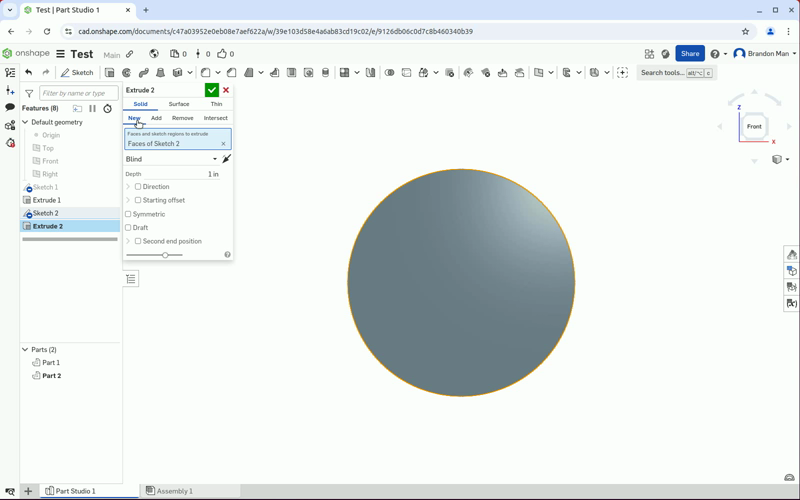
key(tab, 4)
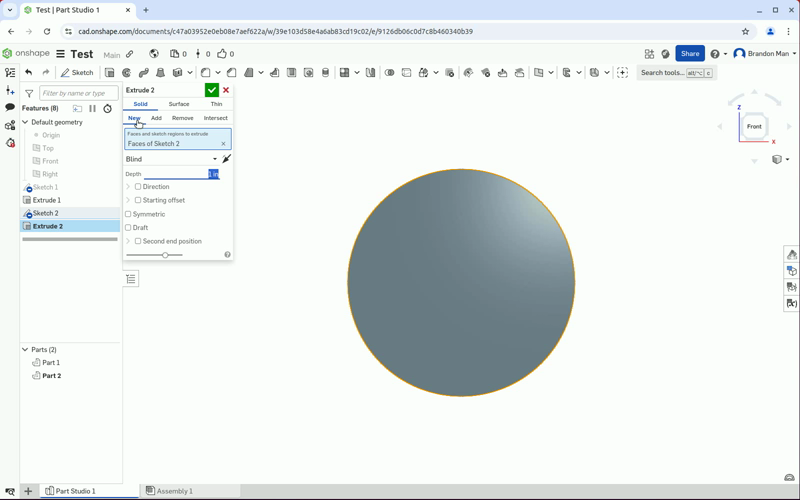
text(12.036)
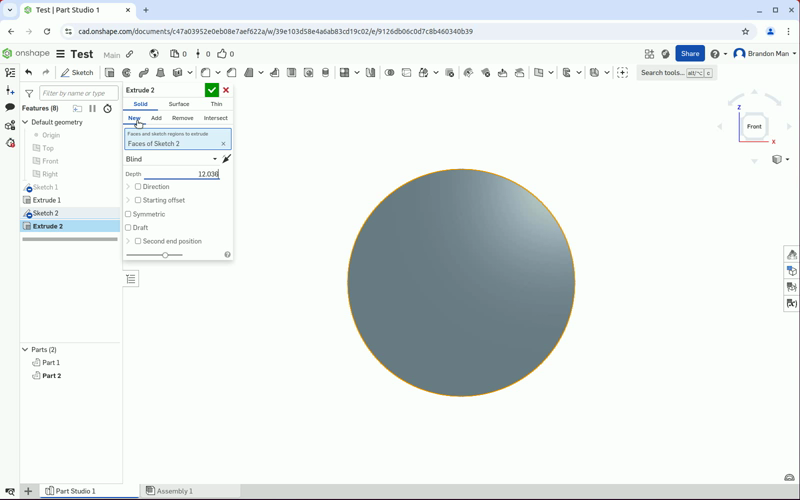
key(enter)
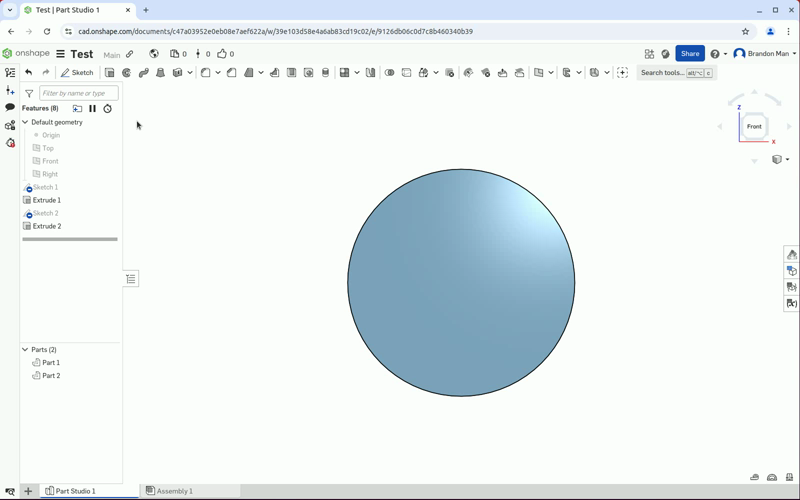
key(shift+h)
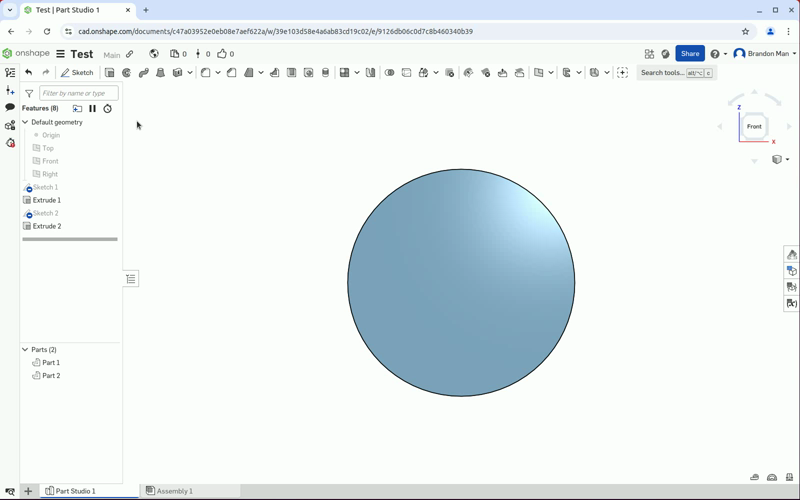
key(shift+h)
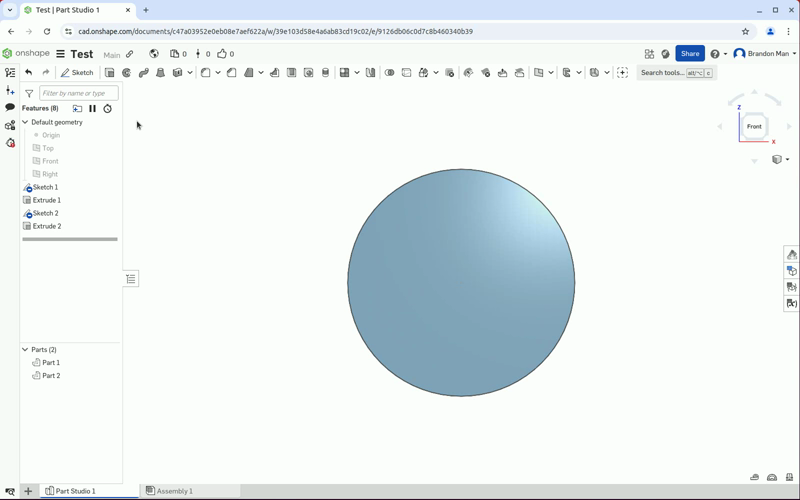
key(shift+7)
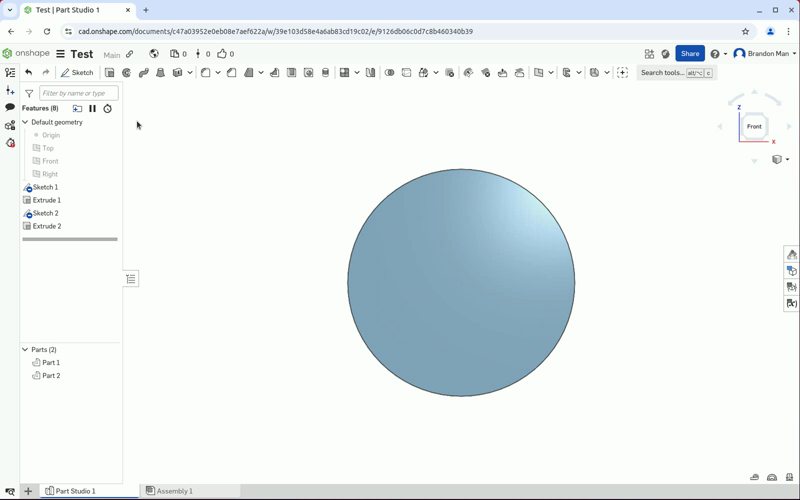
key(left, 2)
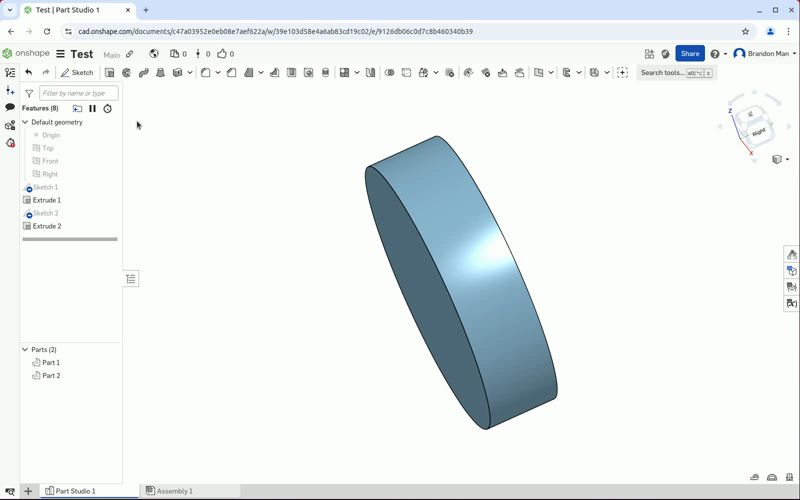
key(down, 2)
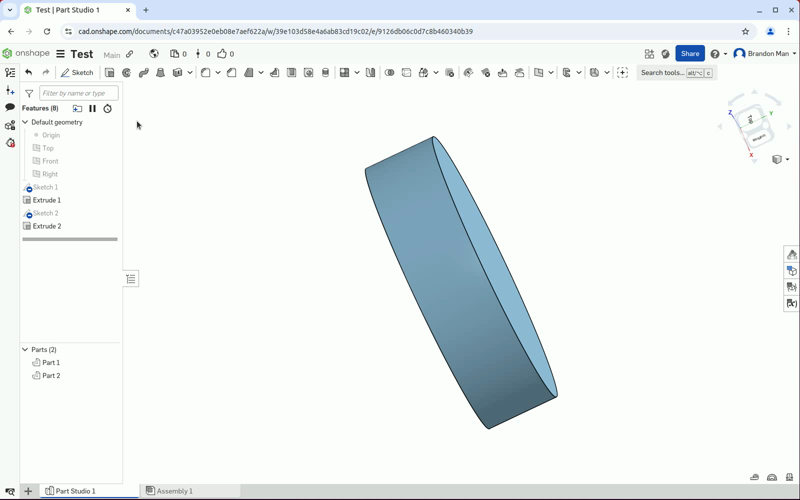
key(up, 2)
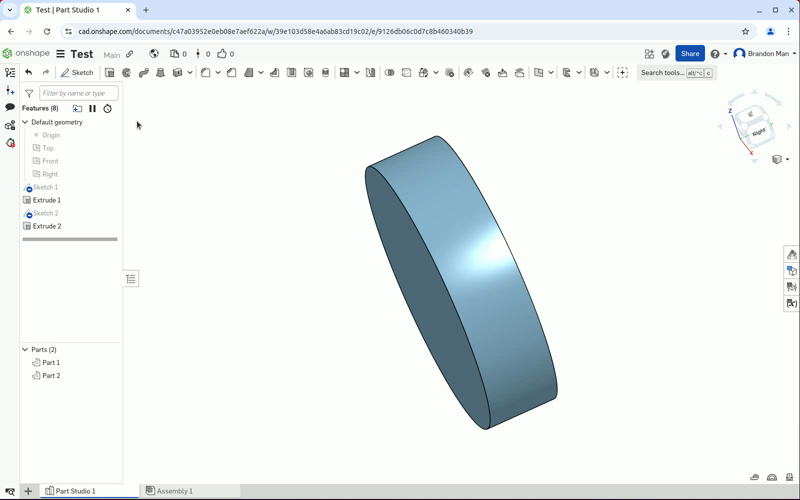
key(right, 2)
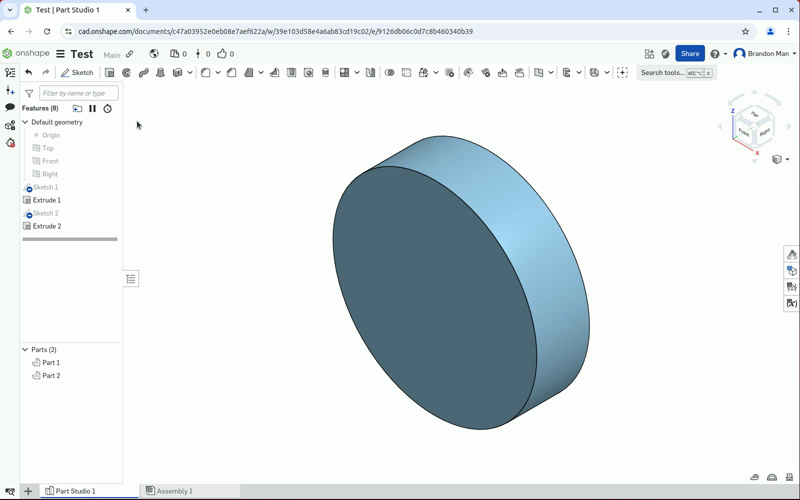
mouse_move(73, 189)
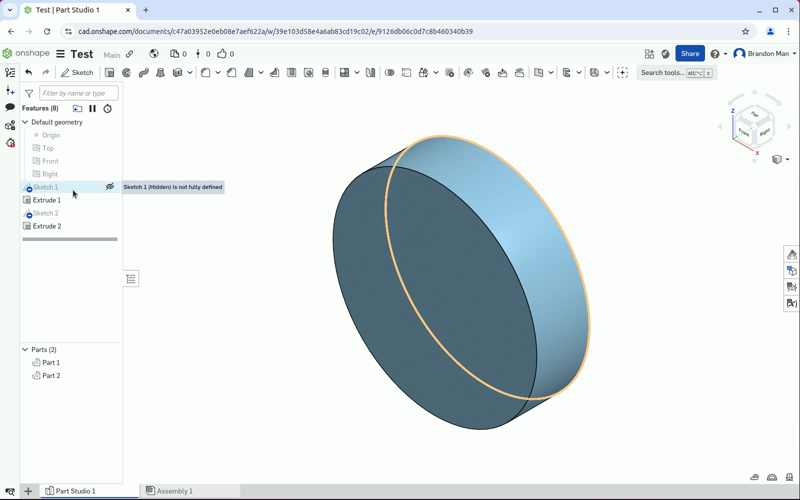
click(73, 189)